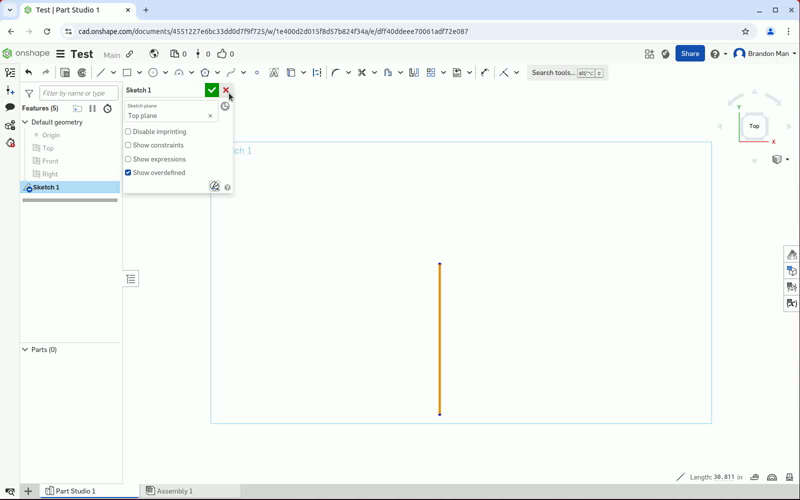
key(shift+h)
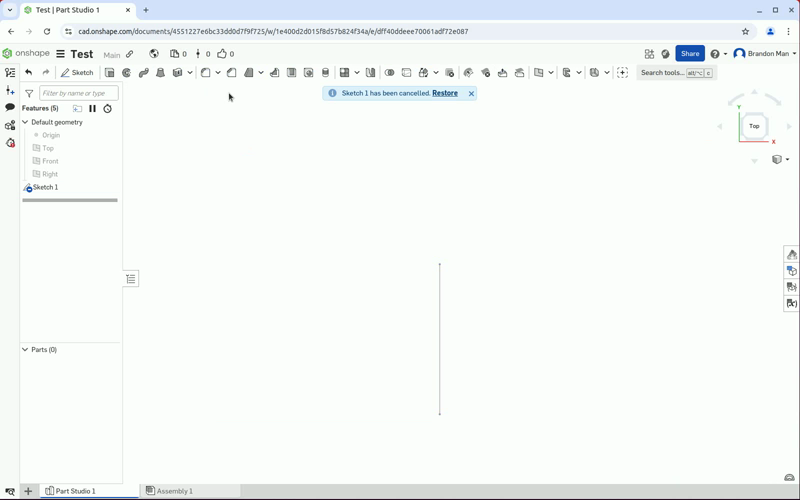
key(shift+s)
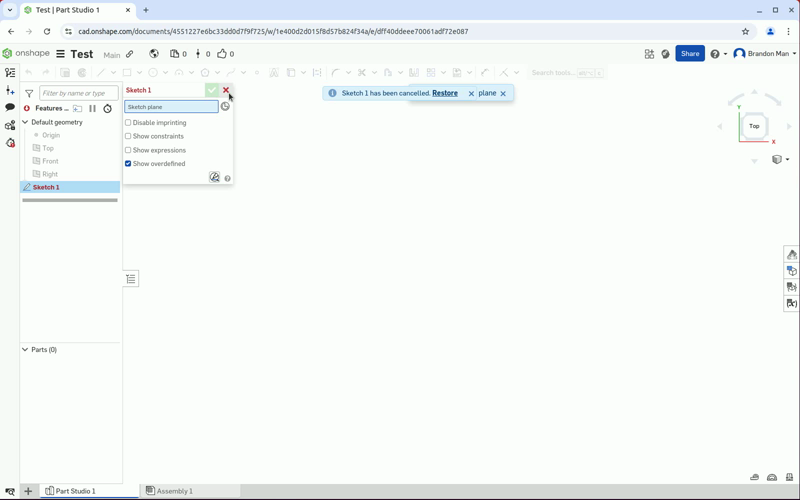
mouse_move(73, 150)
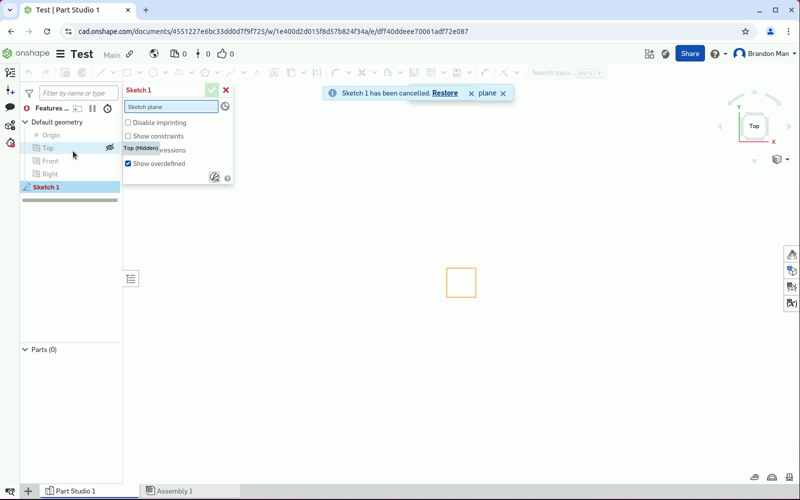
click(73, 150)
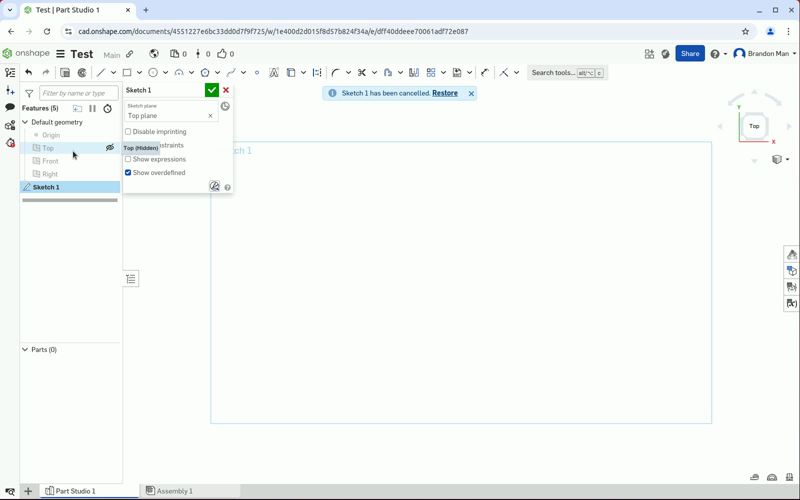
mouse_move(73, 352)
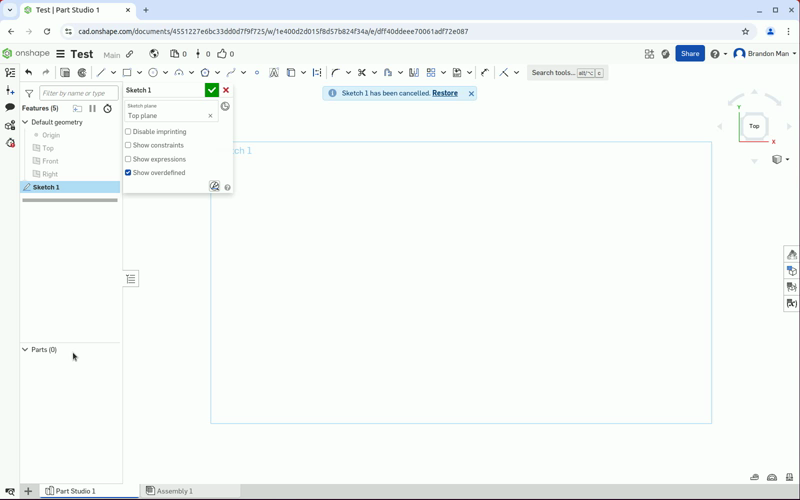
key(y)
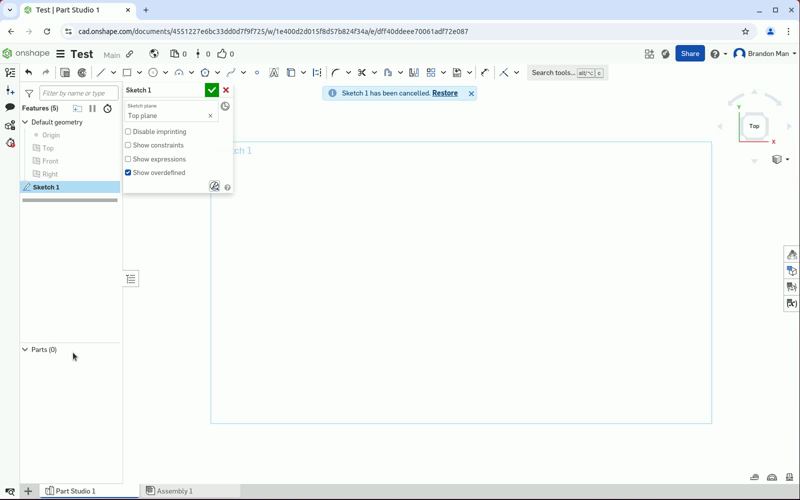
key(c)
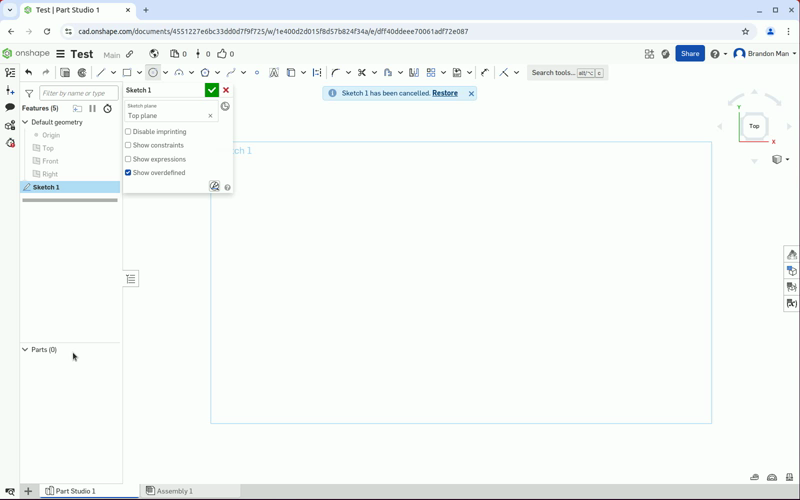
key_down(shift)
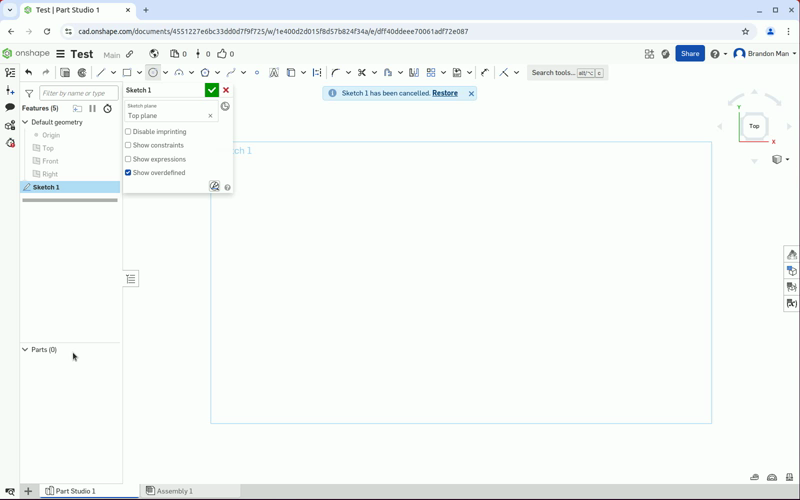
mouse_move(461, 282)
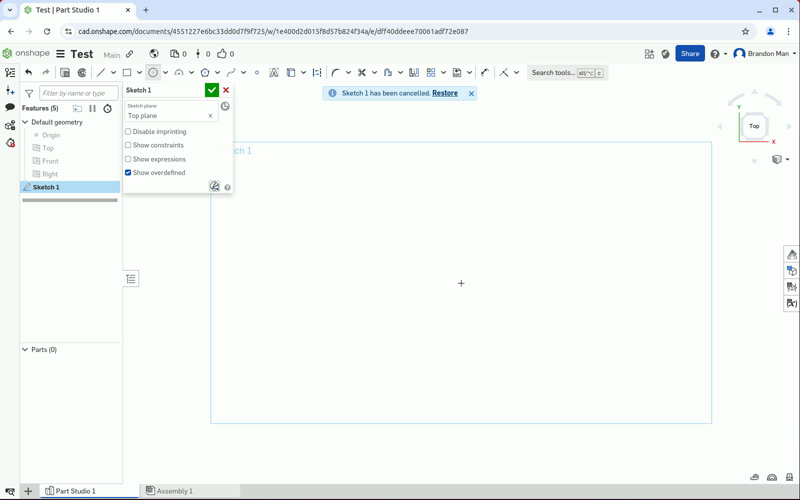
click(461, 282)
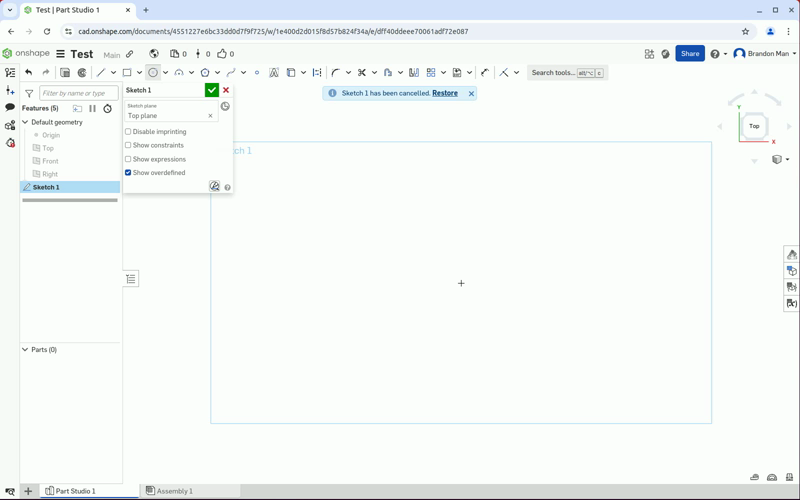
key_up(shift)
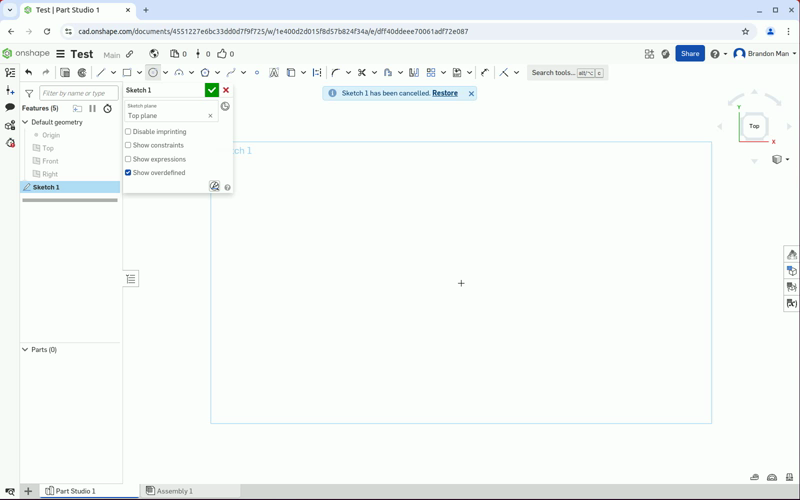
mouse_move(574, 282)
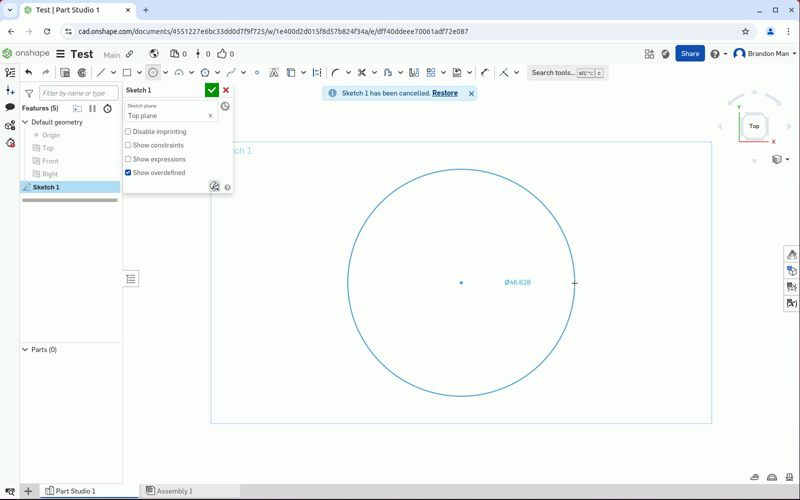
click(574, 282)
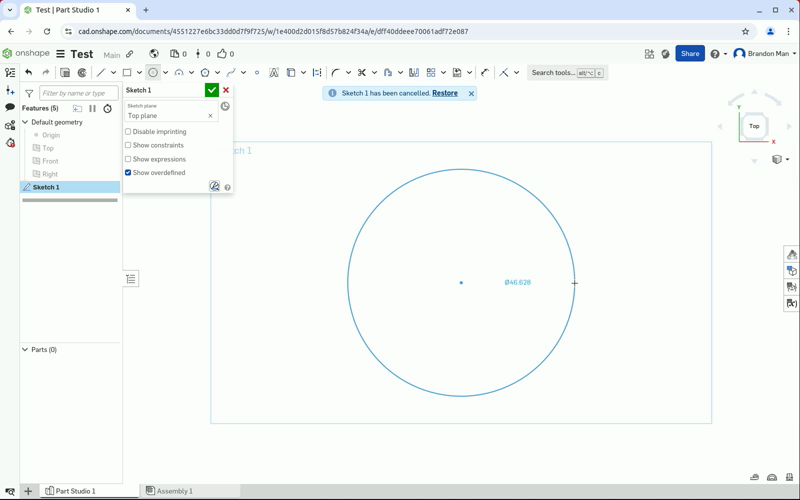
key(esc)
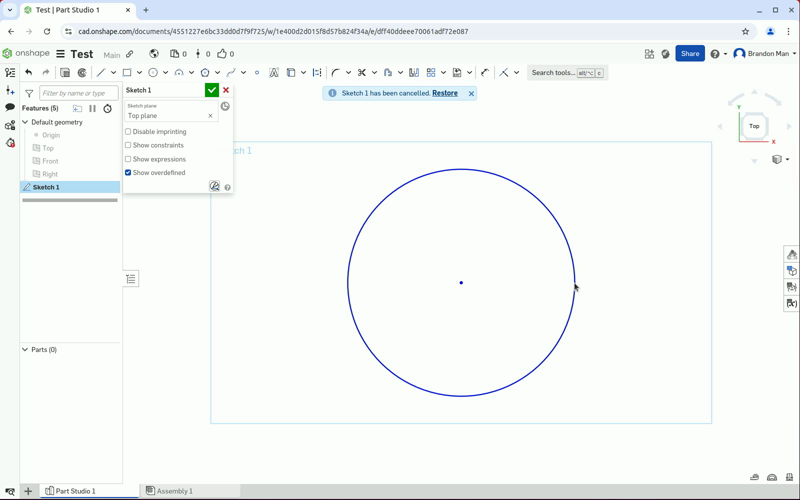
mouse_move(451, 207)
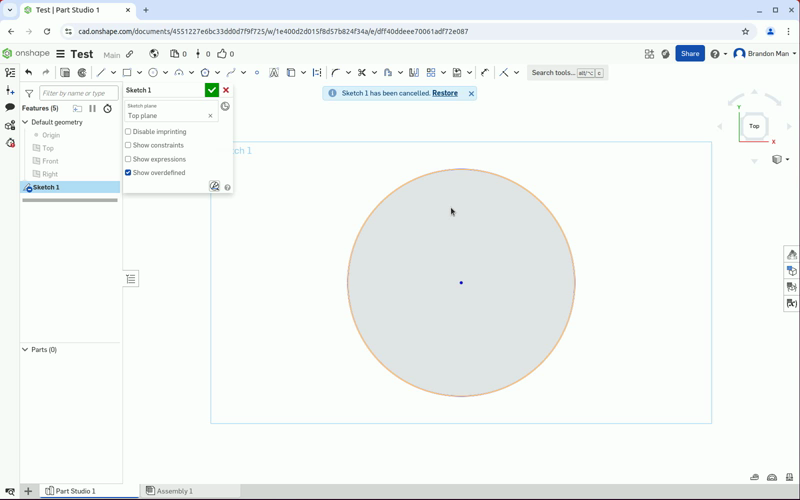
click(451, 207)
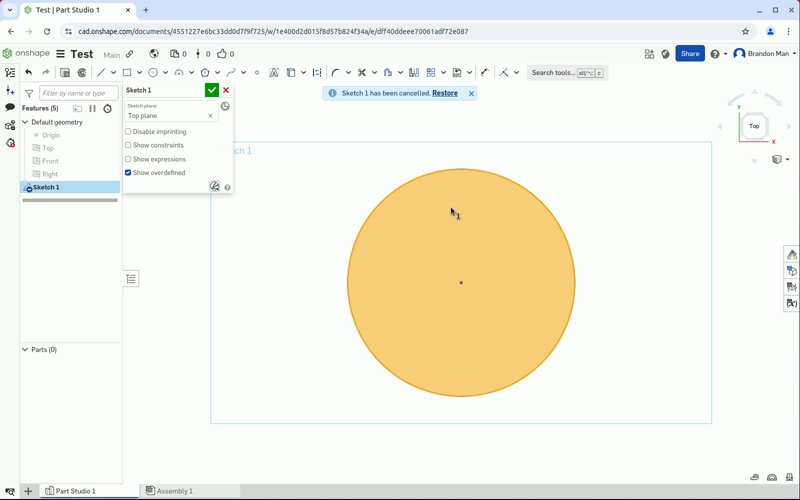
mouse_move(73, 352)
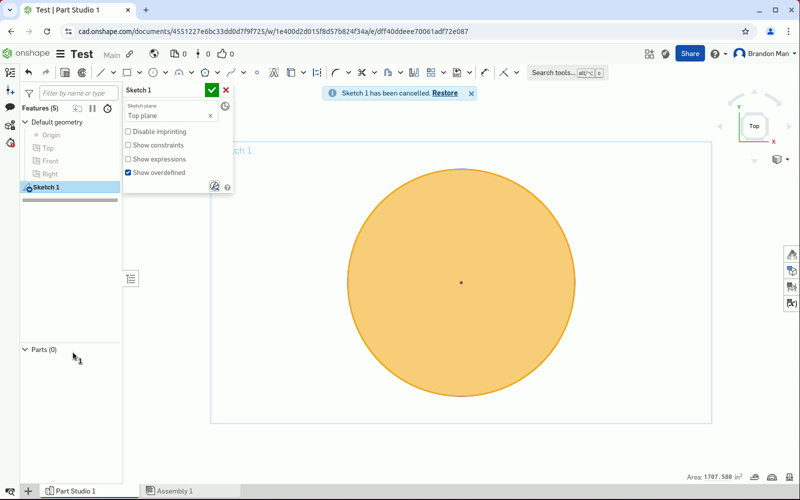
key(shift+y)
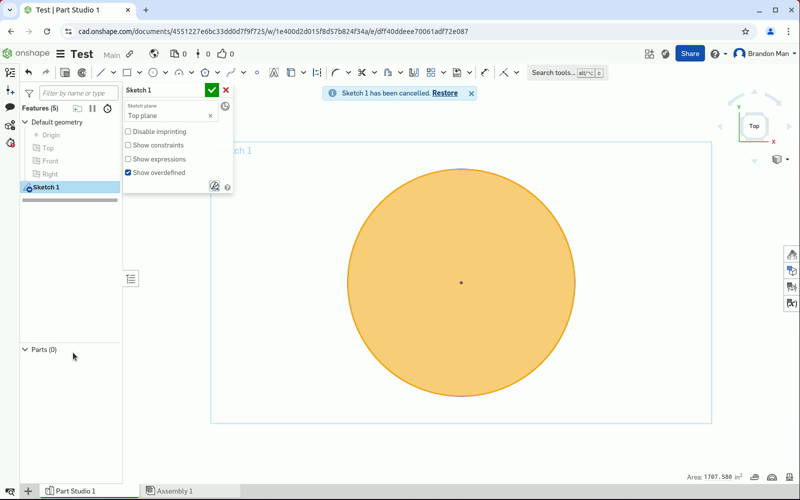
key(shift+e)
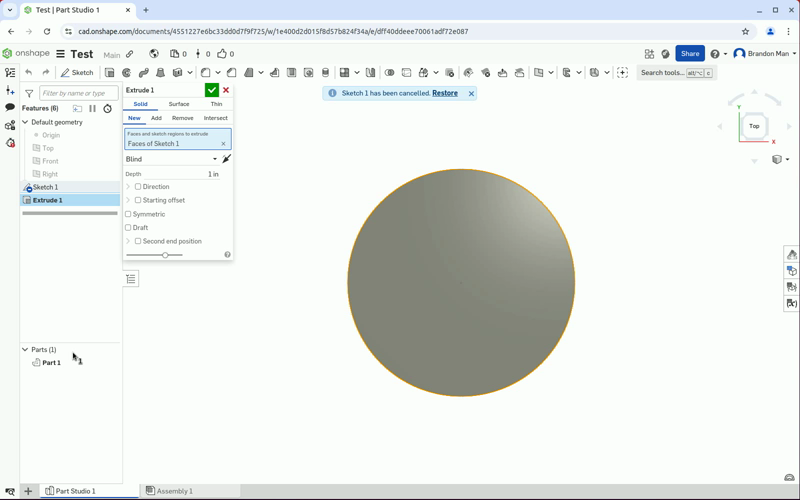
mouse_move(143, 106)
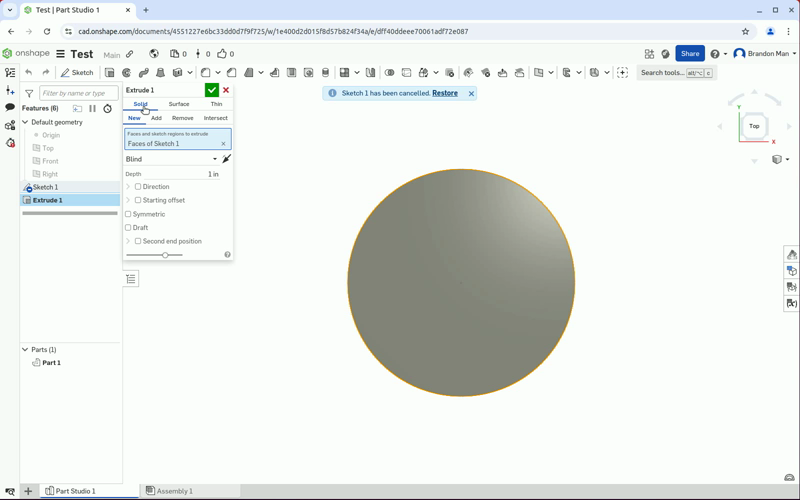
click(143, 106)
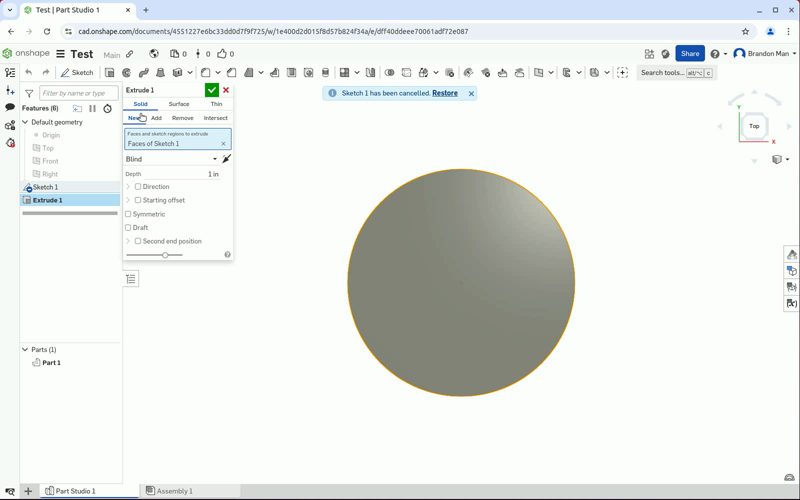
mouse_move(137, 120)
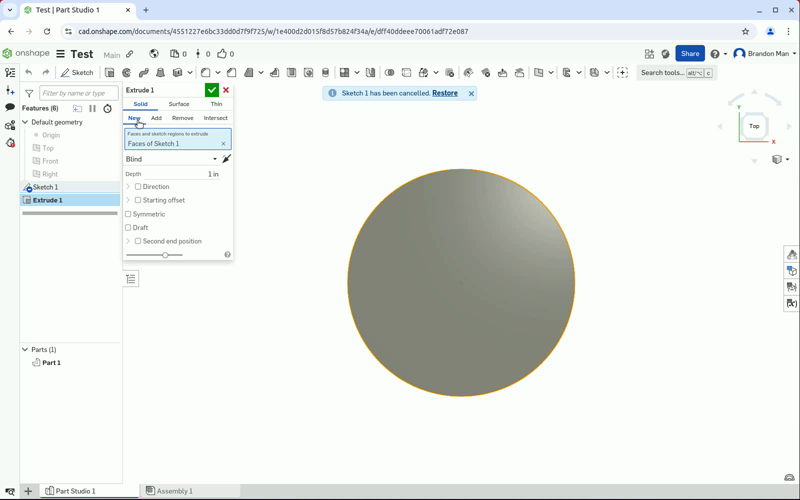
click(137, 120)
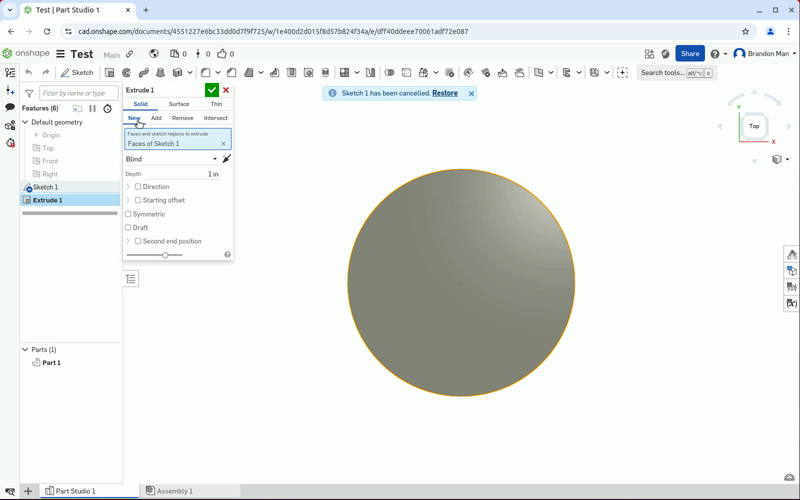
key(tab, 4)
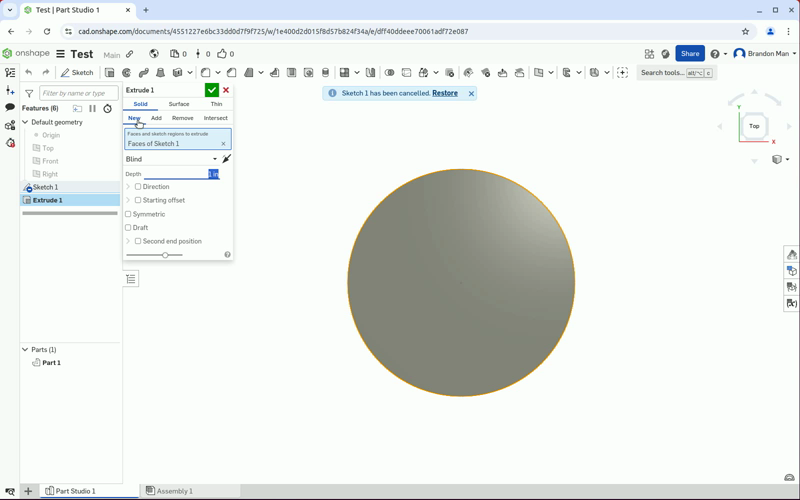
text(10.832)
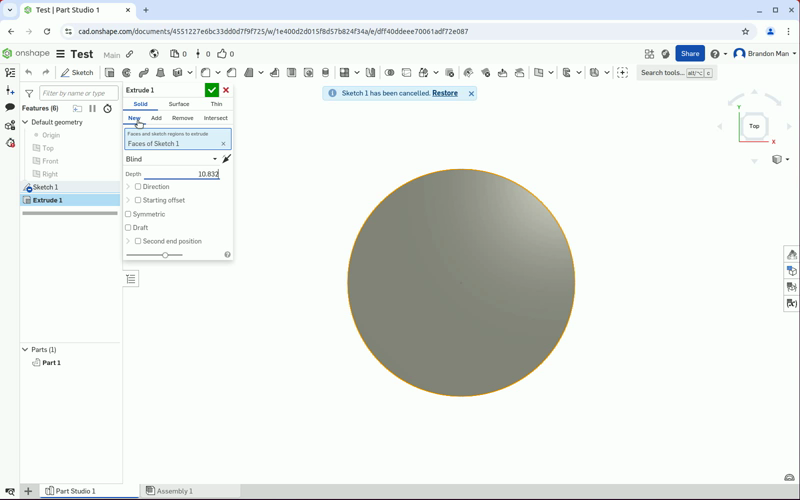
key(enter)
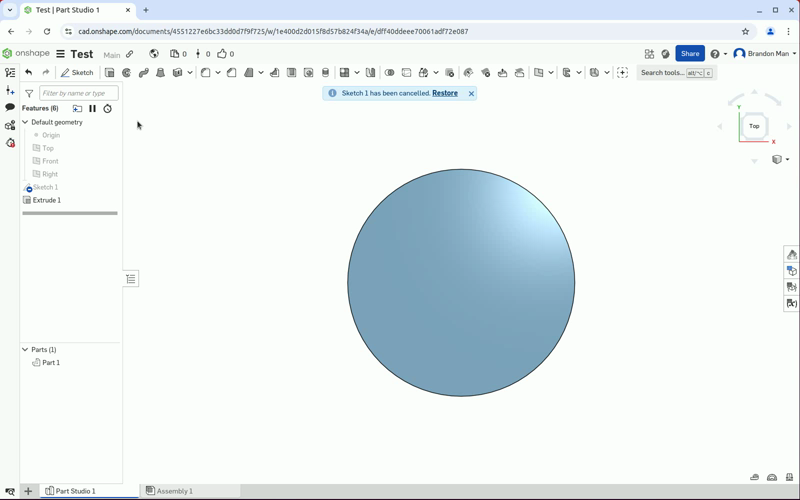
key(shift+h)
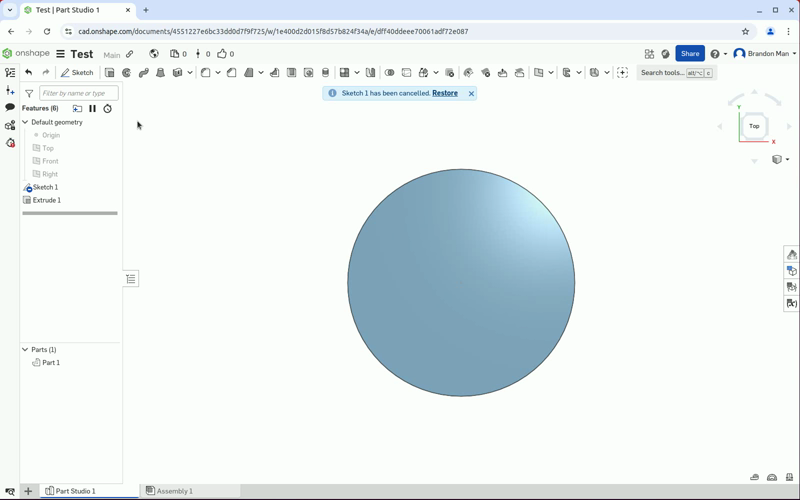
key(shift+h)
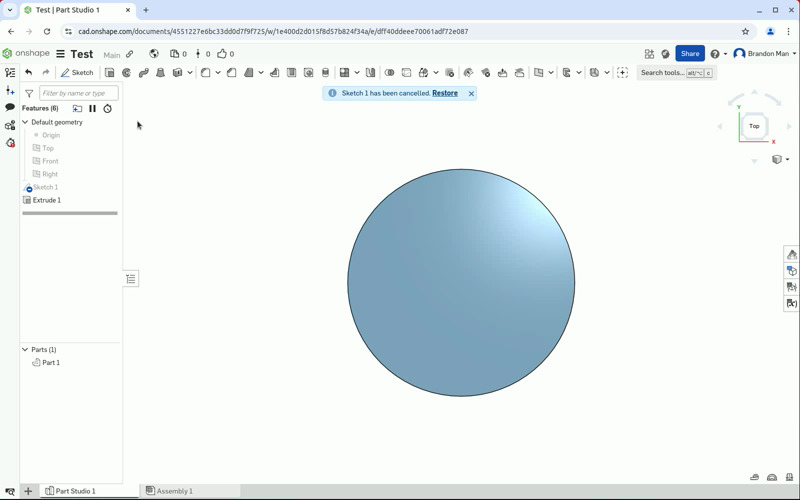
mouse_move(73, 189)
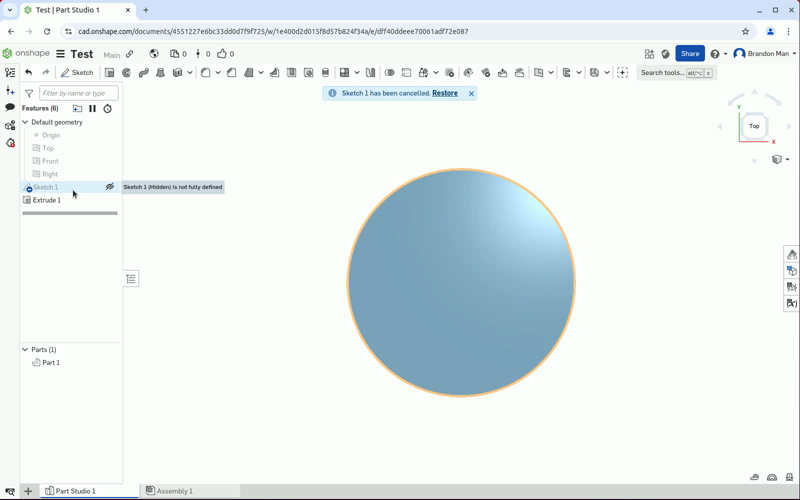
click(73, 189)
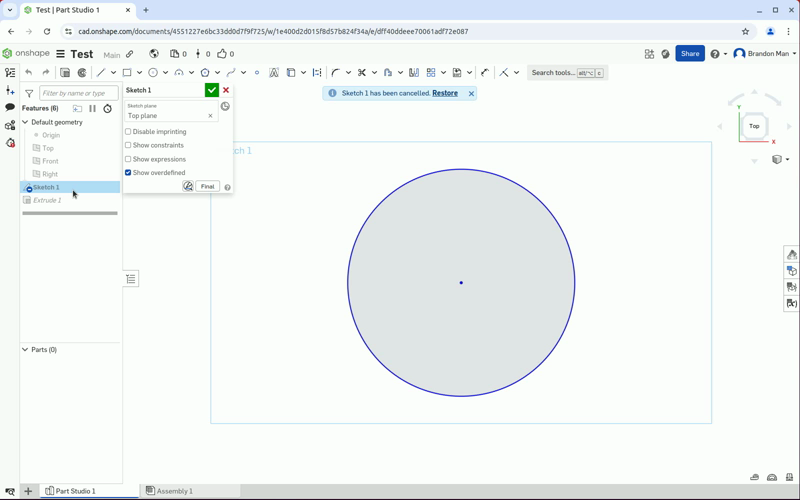
mouse_move(229, 92)
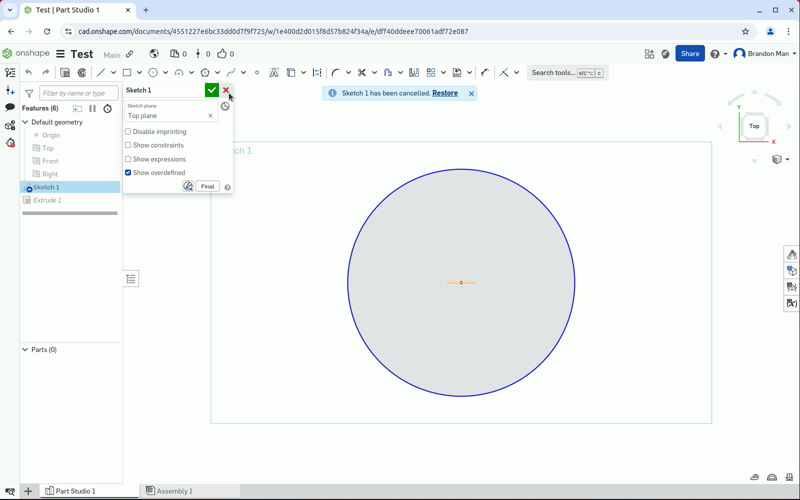
click(229, 92)
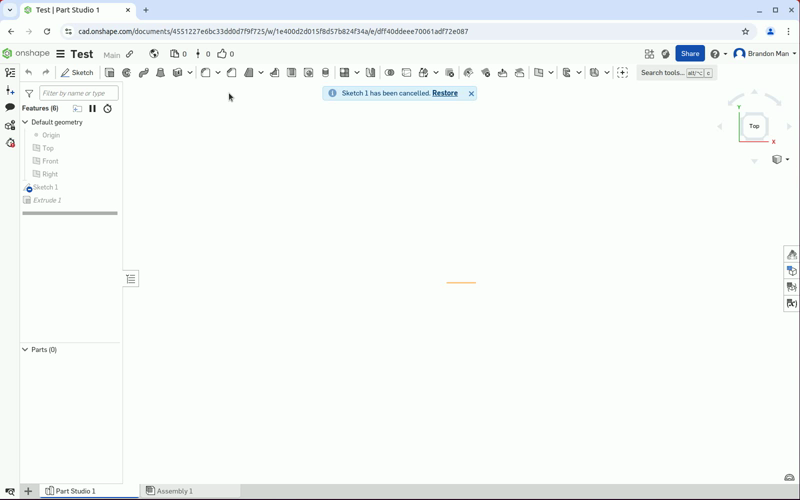
mouse_move(541, 75)
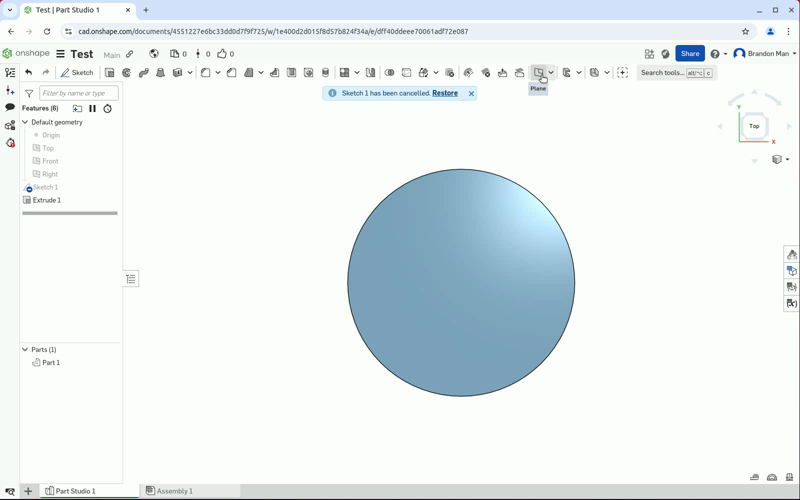
click(541, 75)
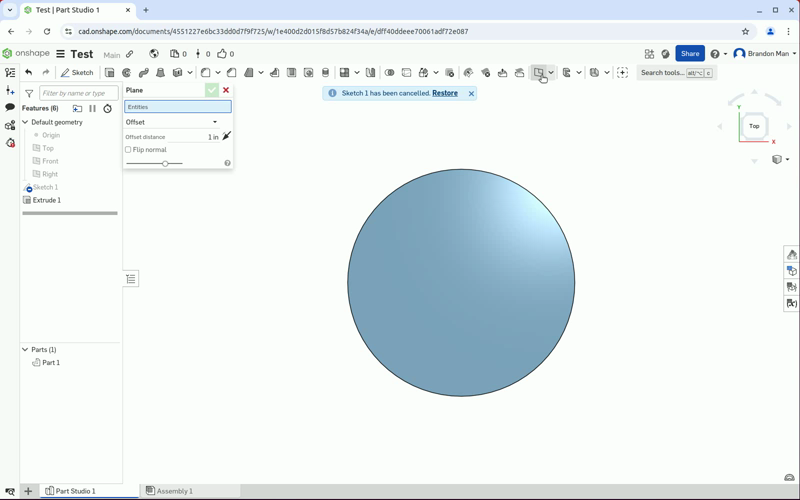
mouse_move(73, 150)
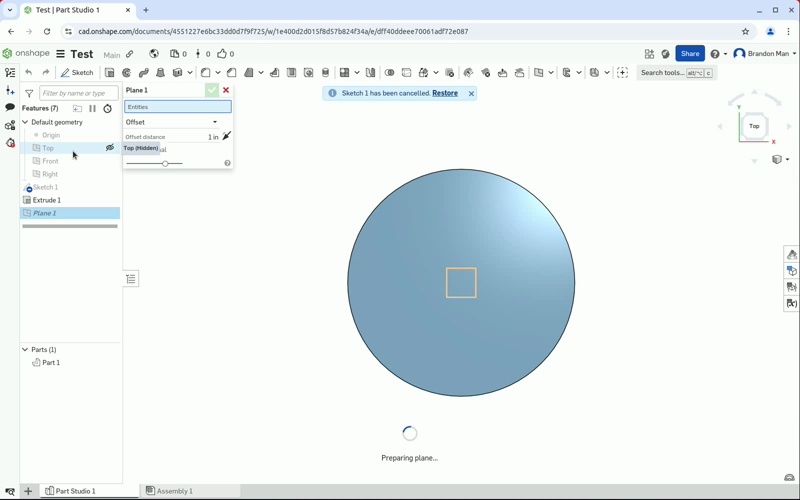
click(73, 150)
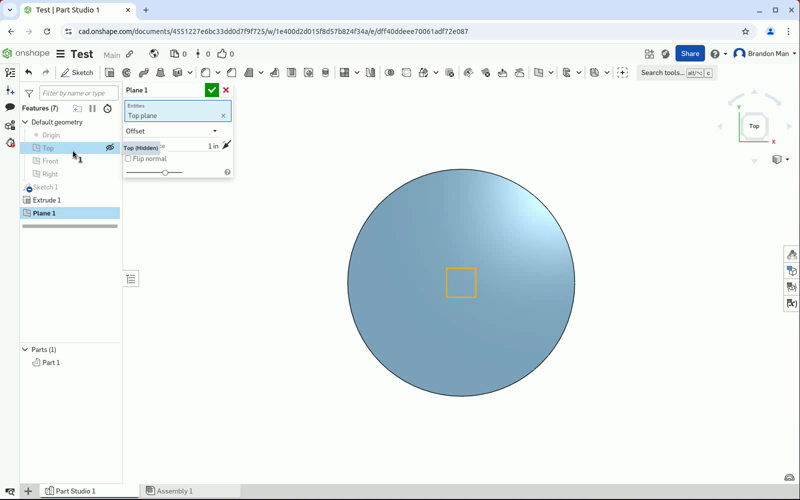
key(tab, 2)
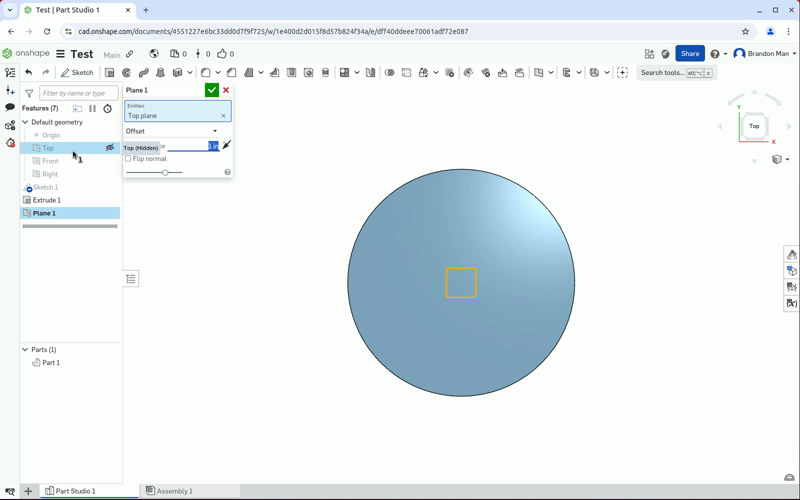
text(10.845)
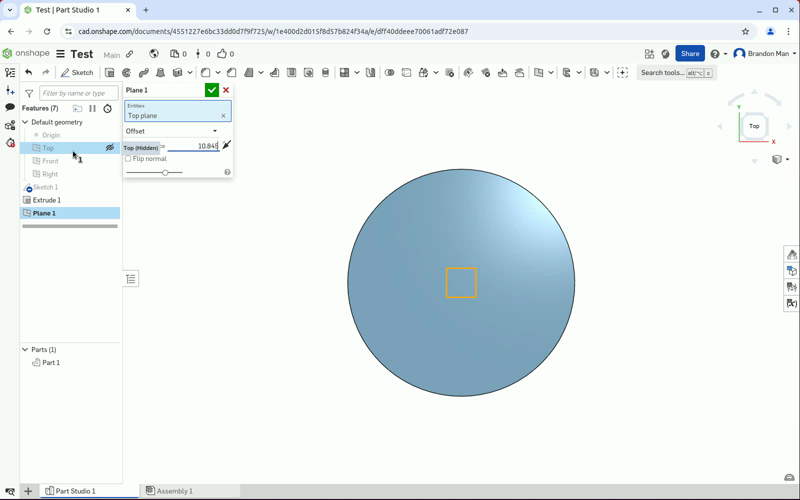
key(enter, 2)
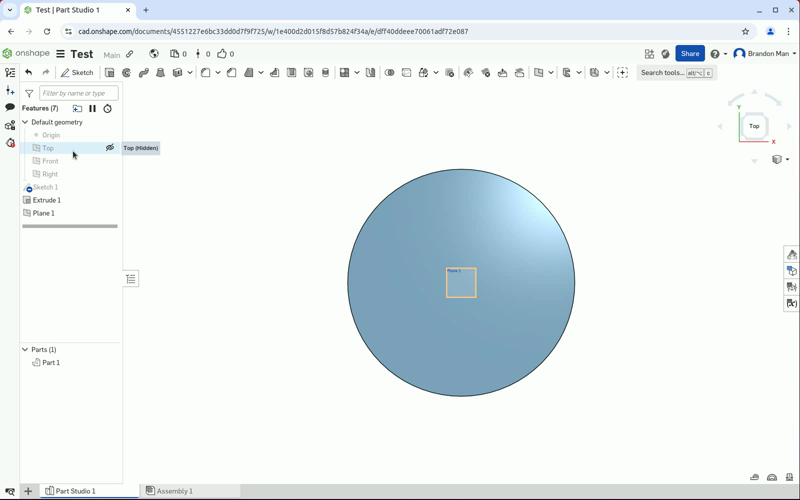
key(shift+s)
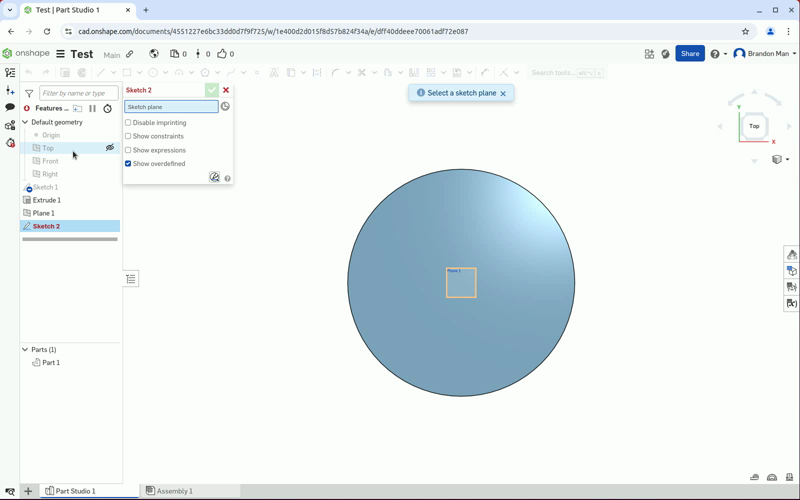
mouse_move(73, 215)
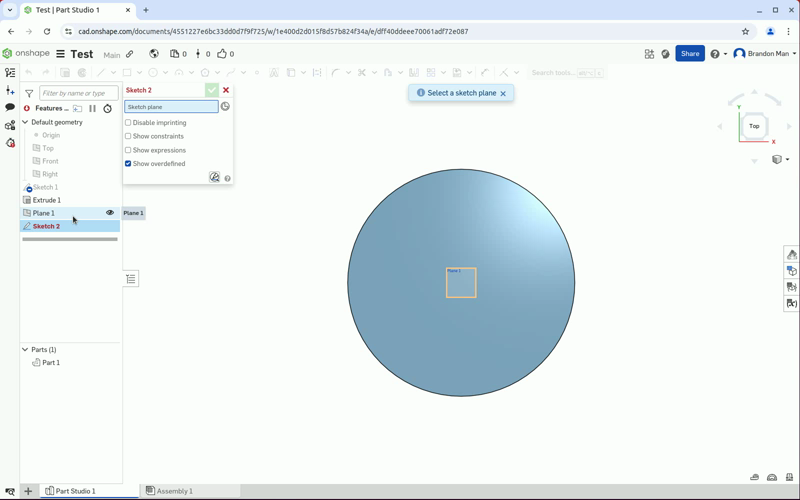
click(73, 215)
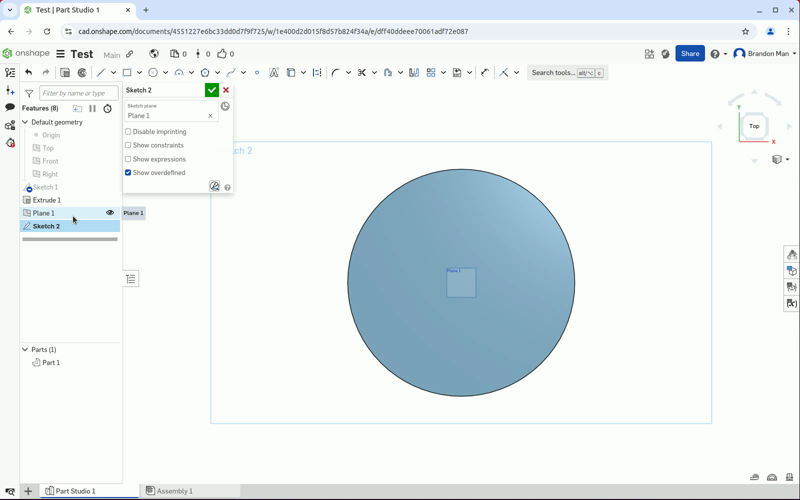
mouse_move(73, 352)
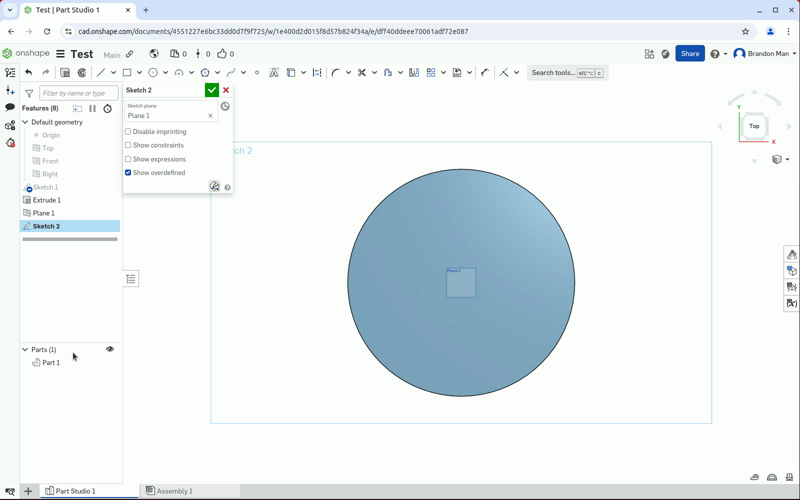
key(y)
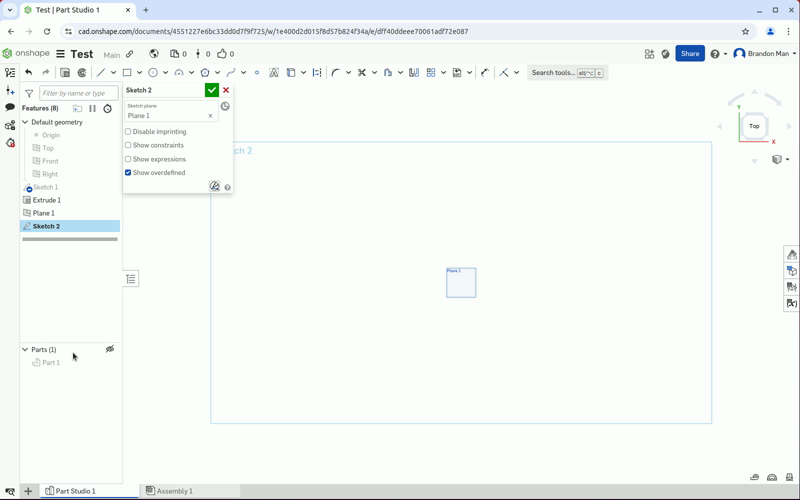
key(c)
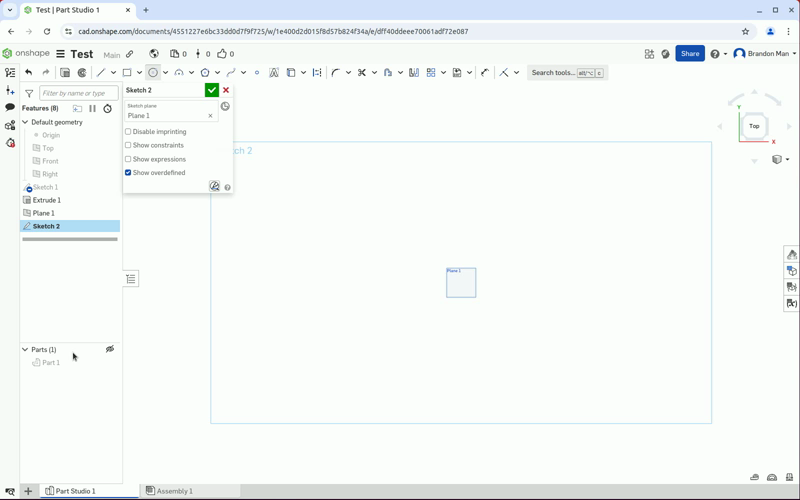
key_down(shift)
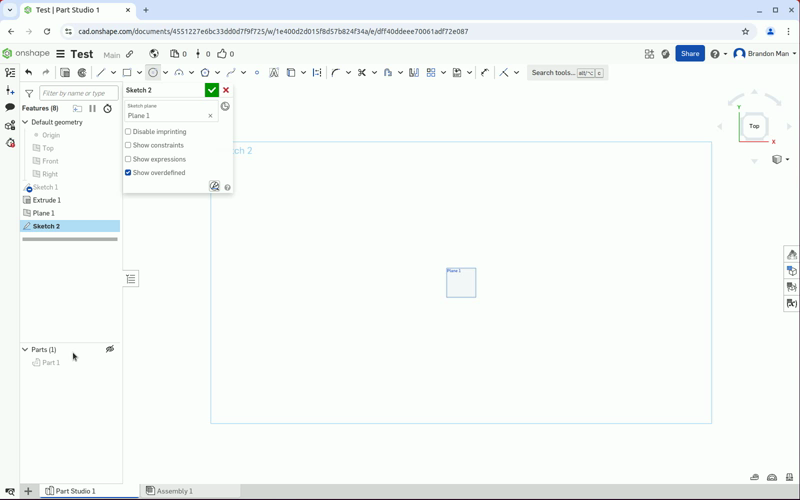
mouse_move(461, 282)
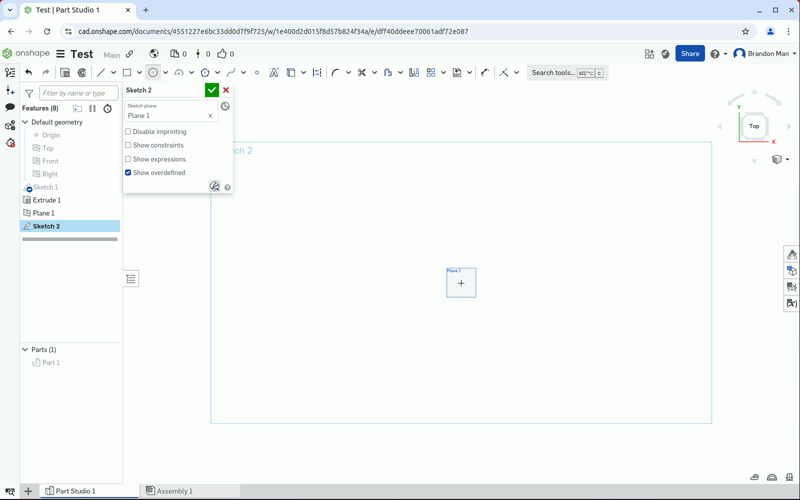
click(461, 282)
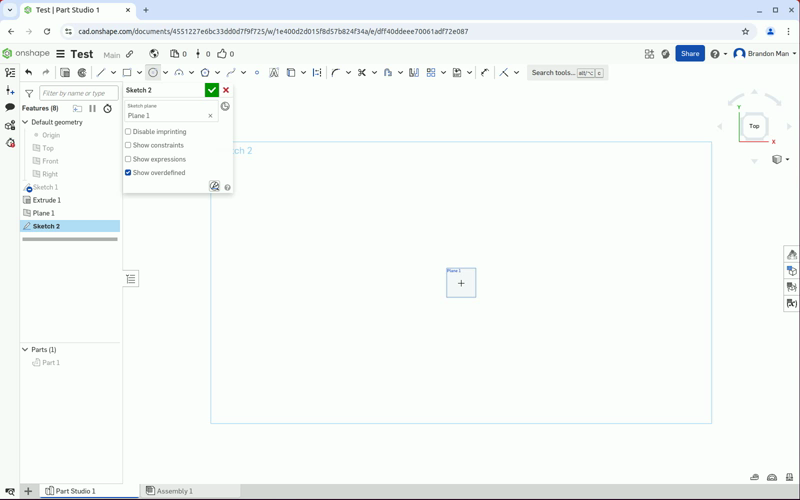
key_up(shift)
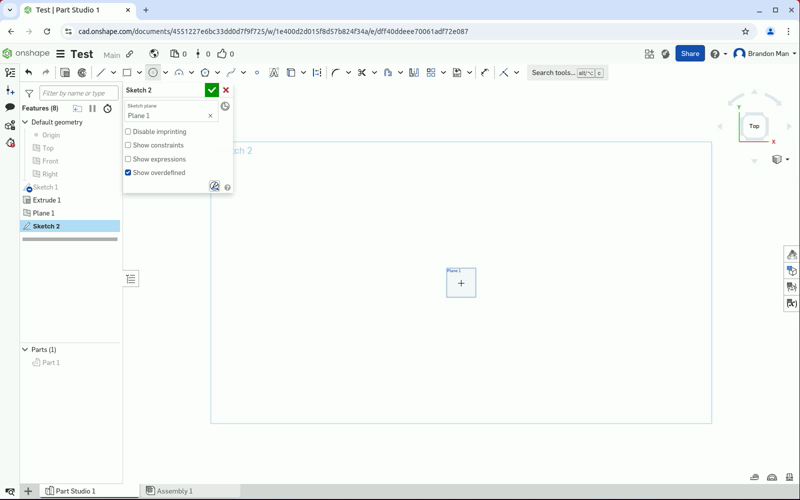
mouse_move(480, 282)
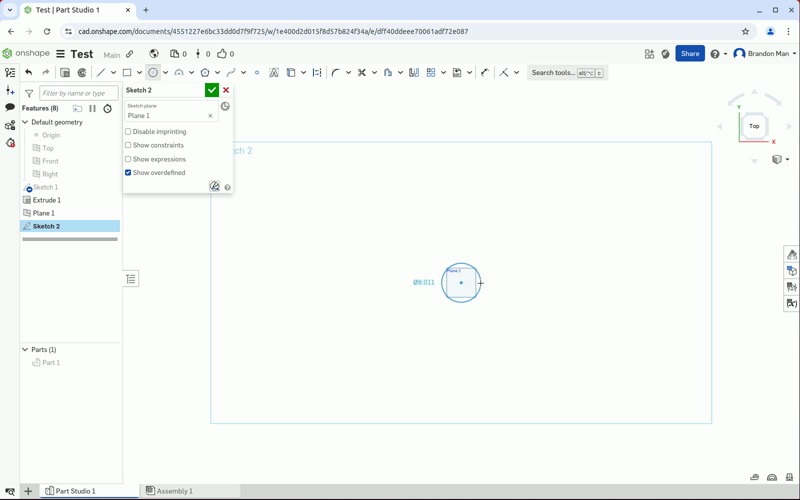
click(480, 282)
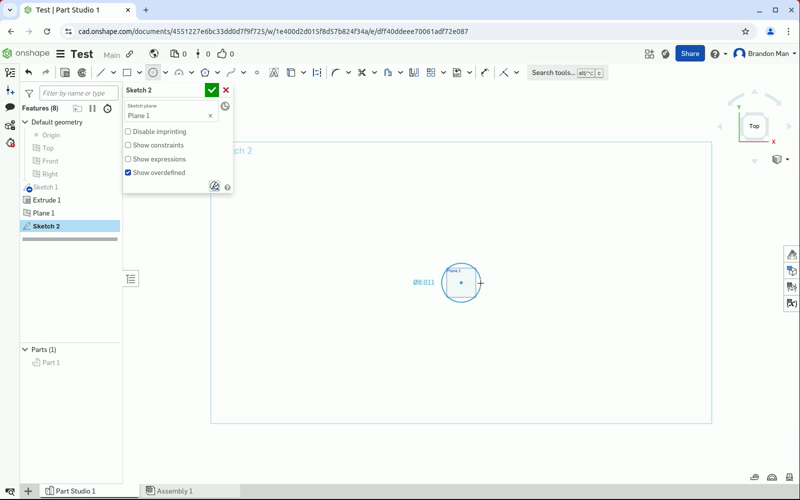
key(esc)
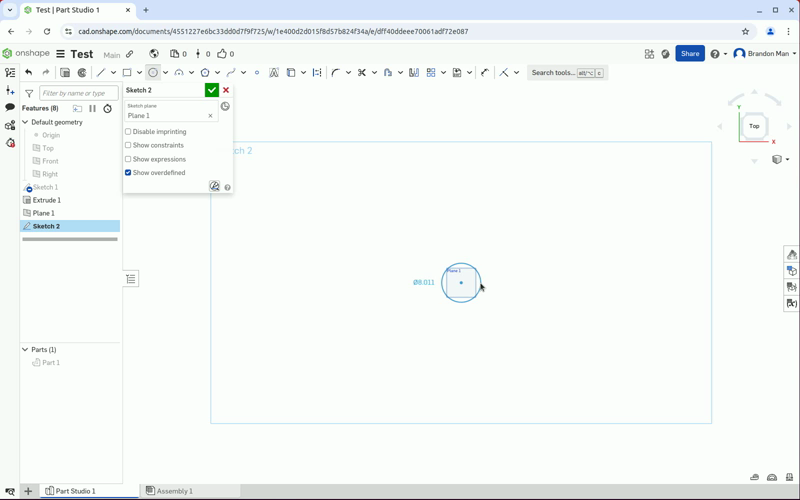
mouse_move(460, 276)
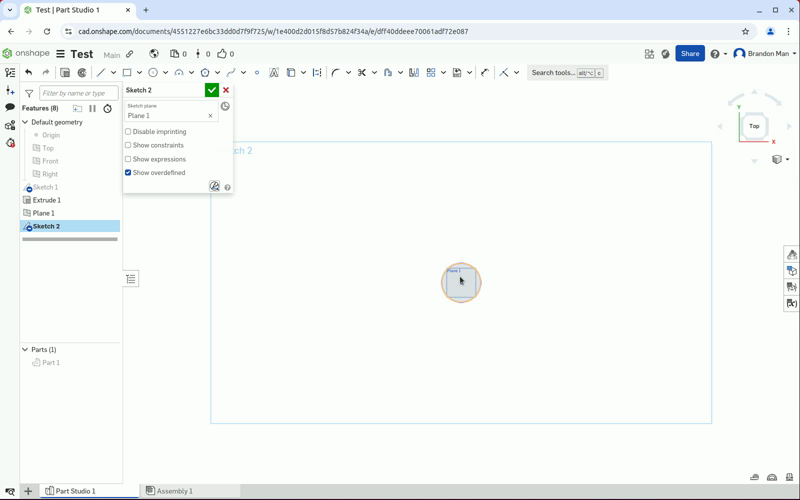
scroll(6)
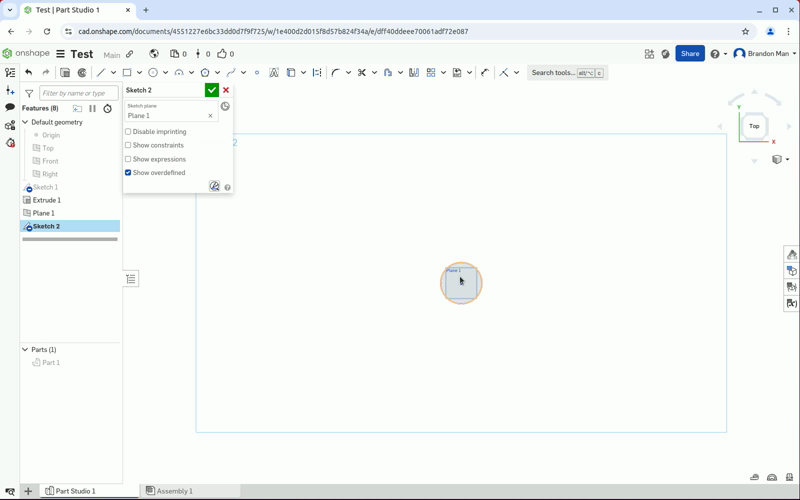
scroll(6)
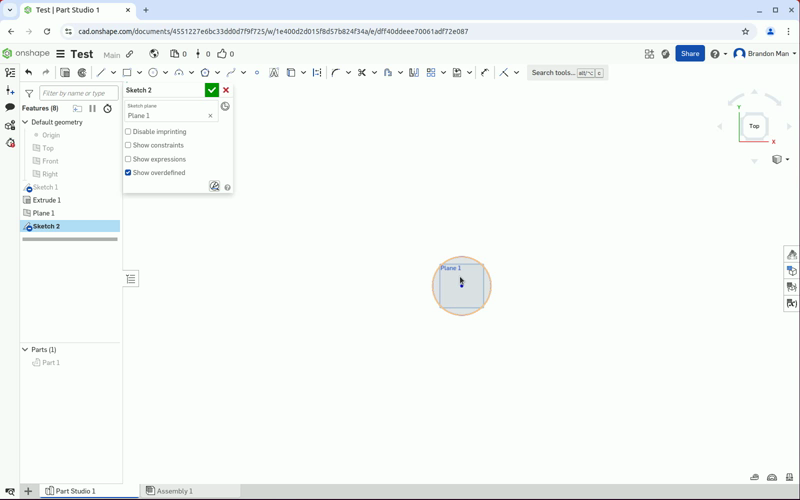
scroll(6)
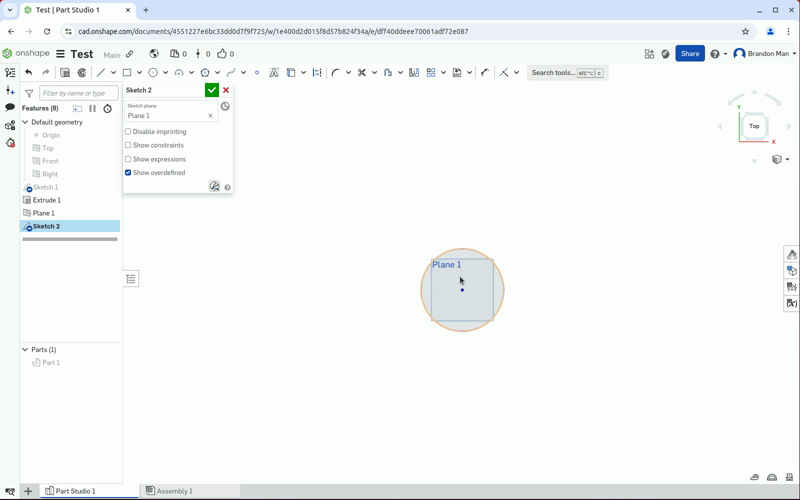
scroll(6)
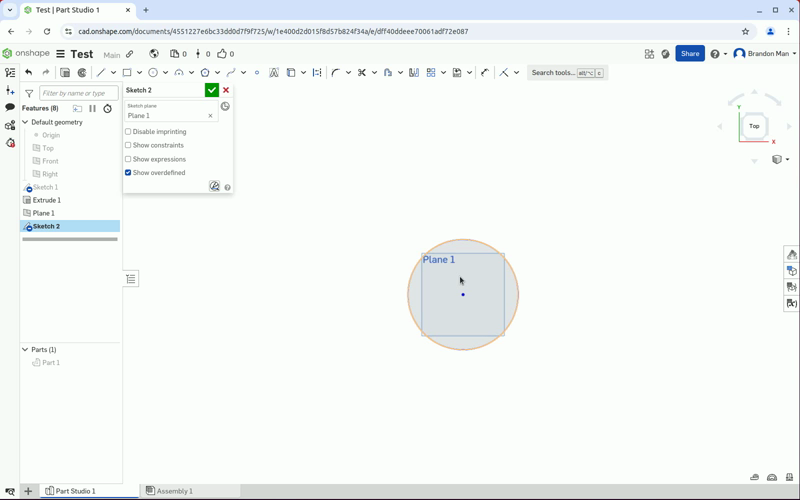
scroll(6)
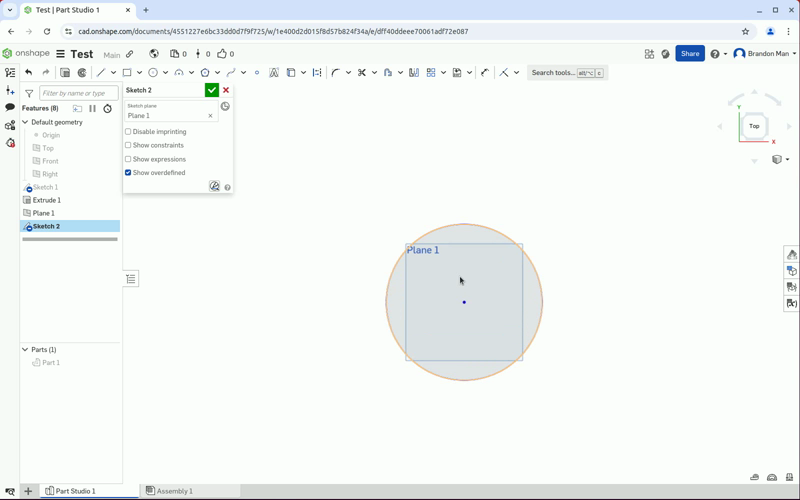
scroll(6)
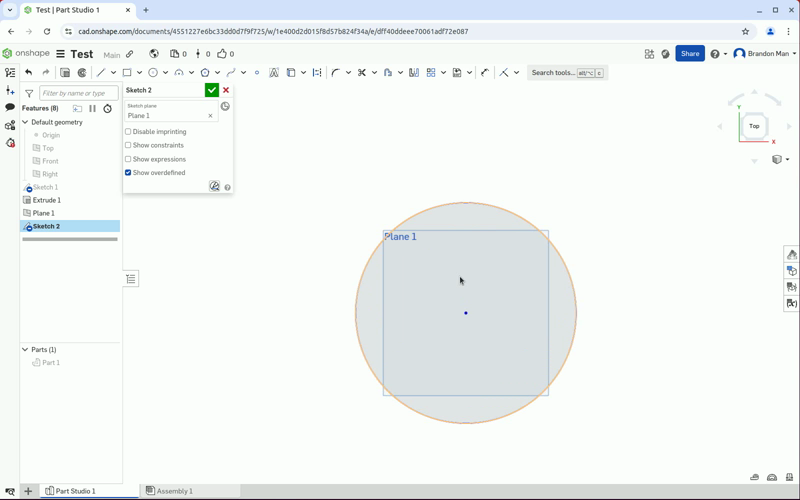
scroll(6)
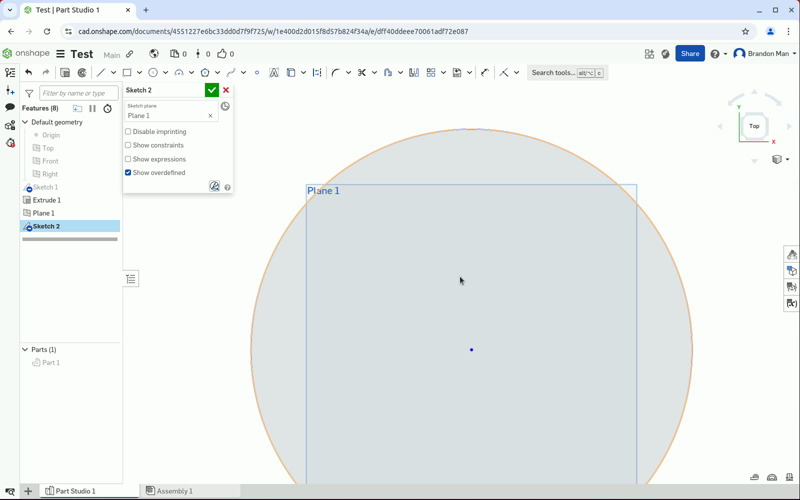
click(460, 276)
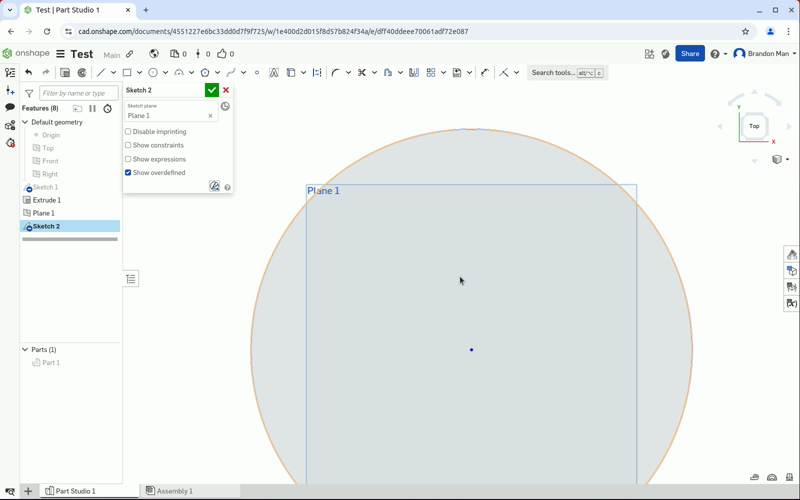
scroll(-6)
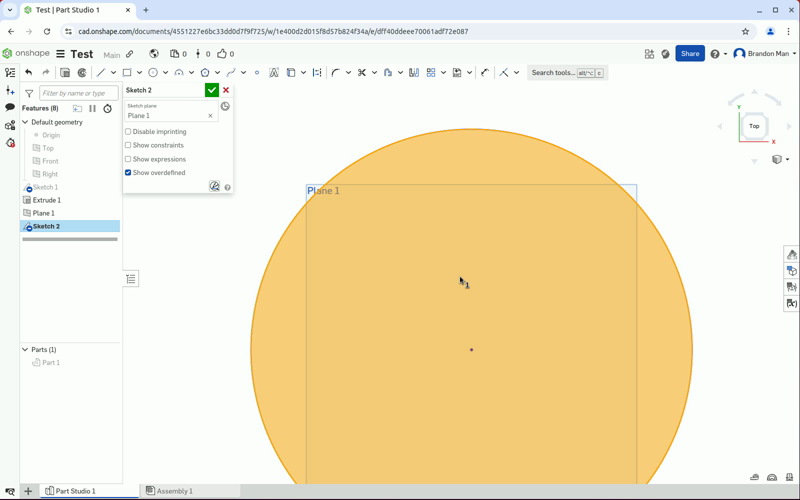
scroll(-6)
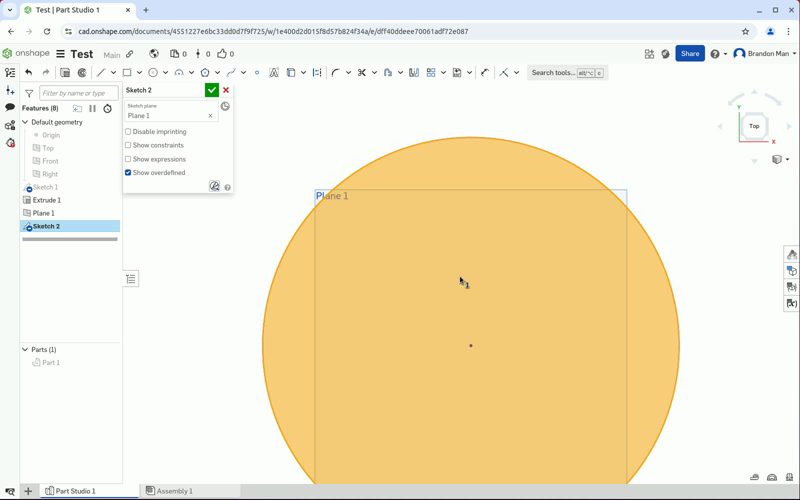
scroll(-6)
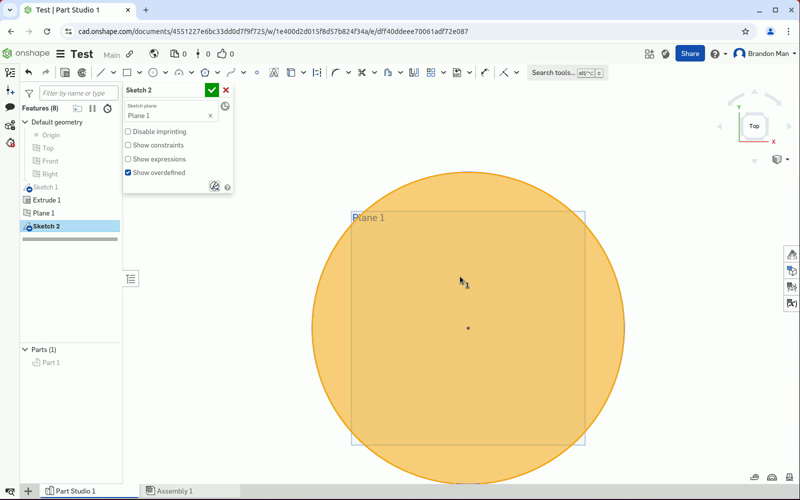
scroll(-6)
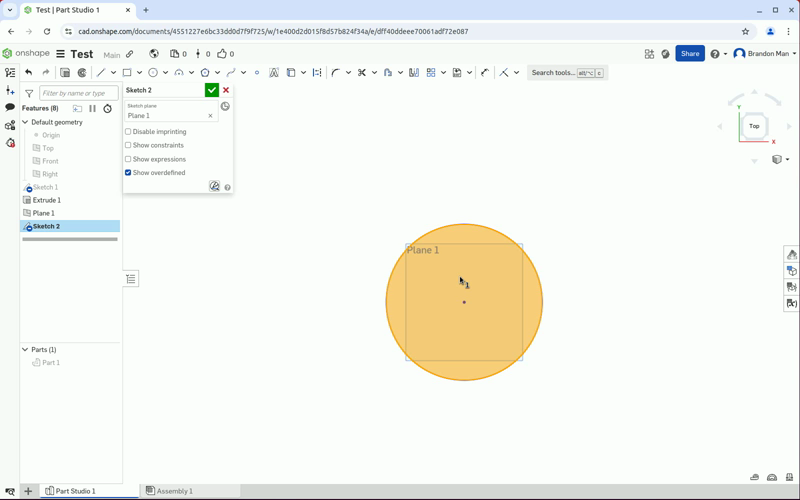
scroll(-6)
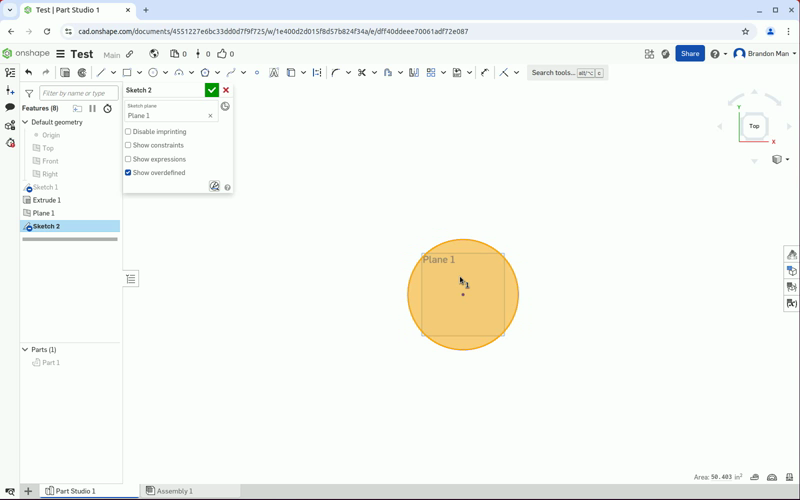
scroll(-6)
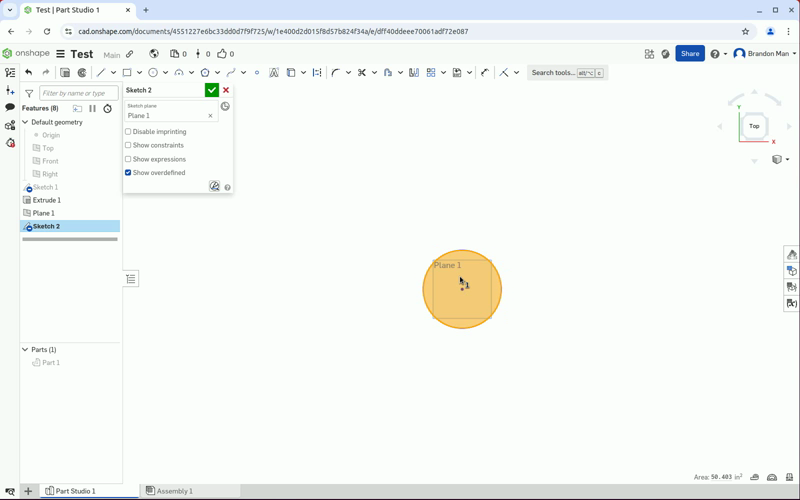
scroll(-6)
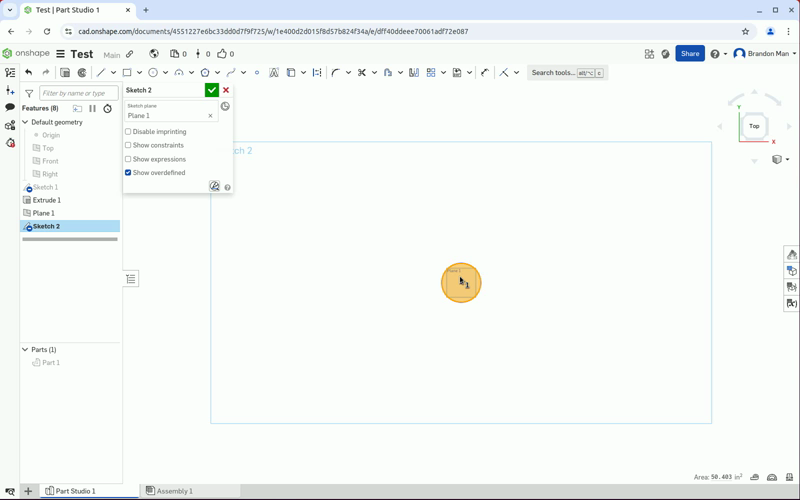
mouse_move(73, 352)
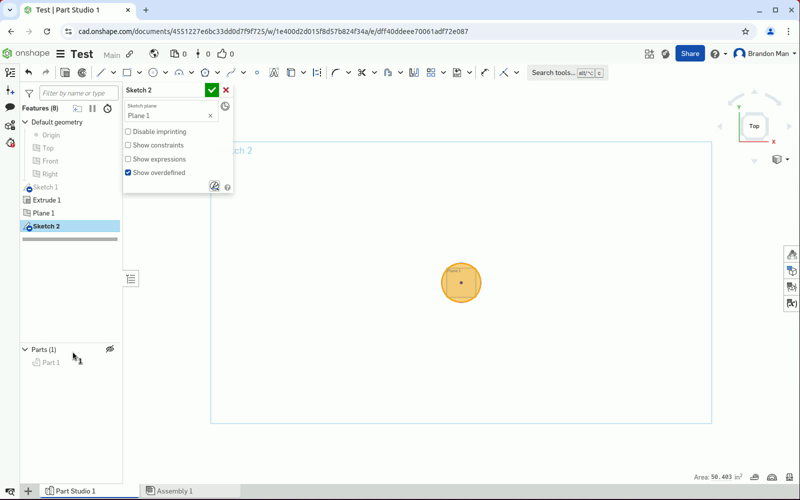
key(shift+y)
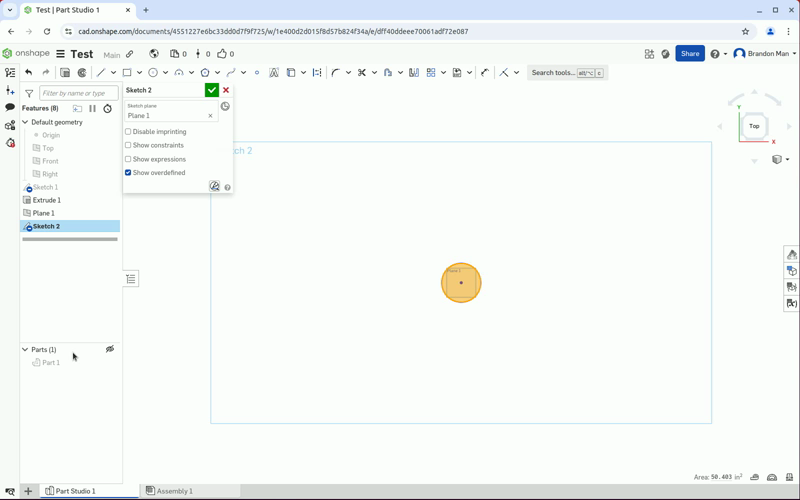
key(shift+e)
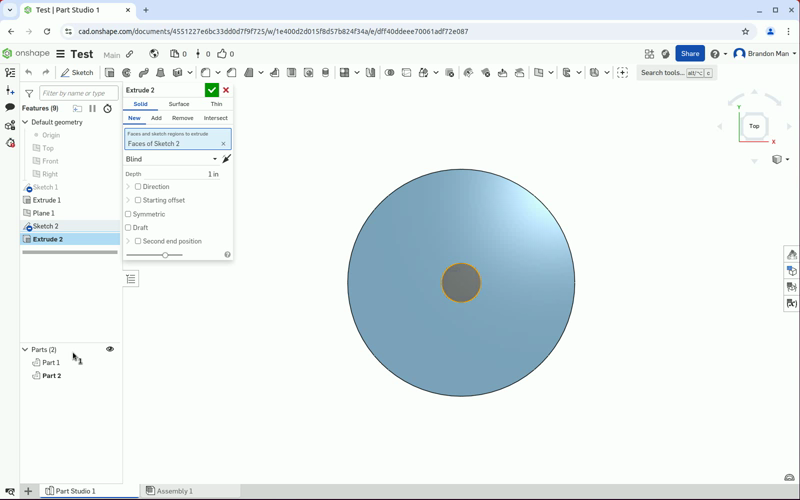
mouse_move(143, 106)
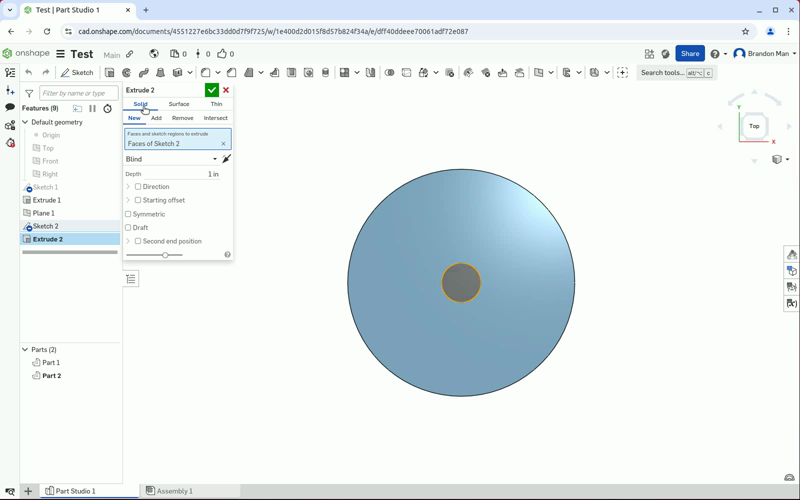
click(143, 106)
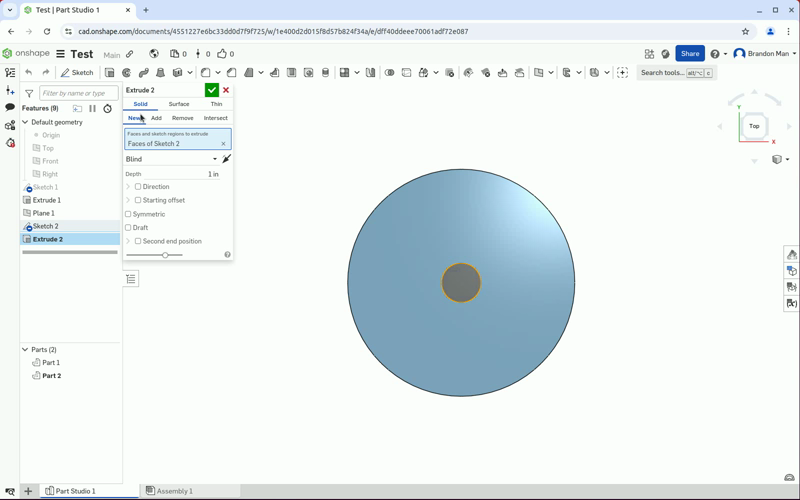
mouse_move(137, 120)
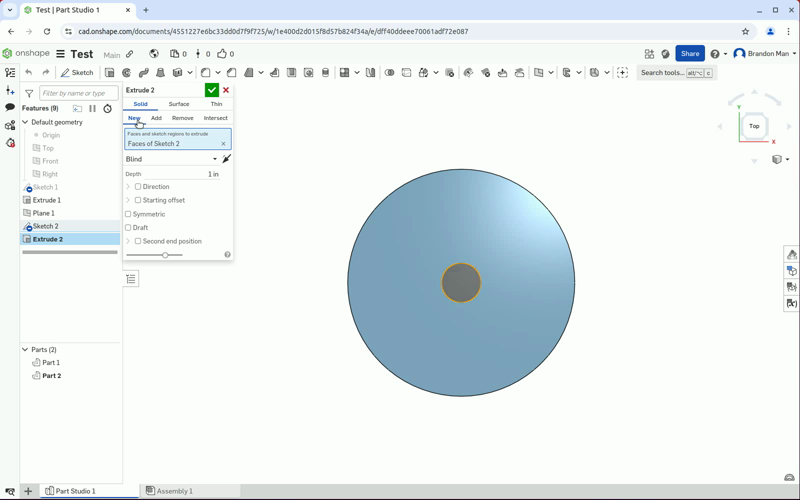
click(137, 120)
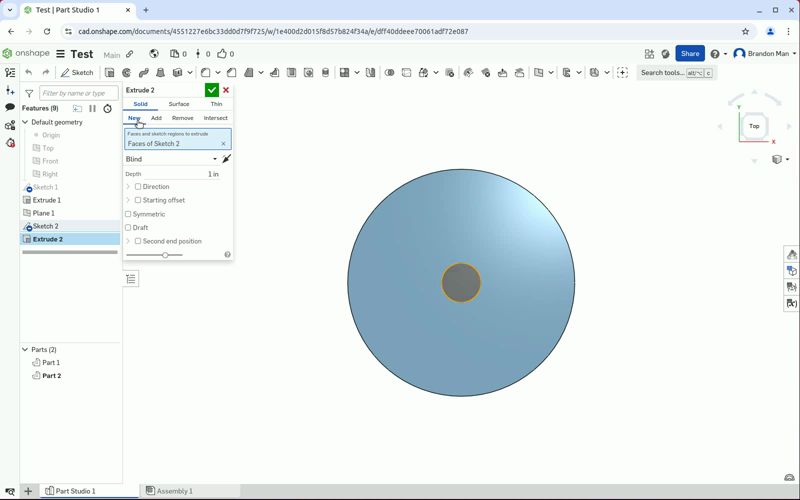
key(tab, 4)
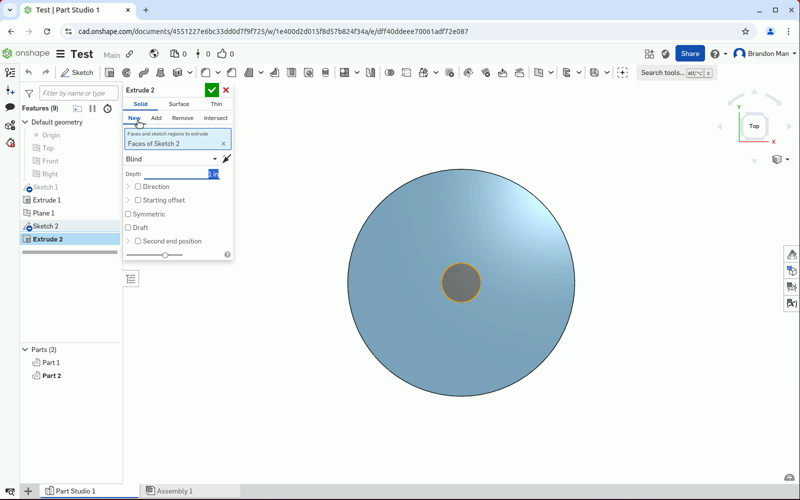
text(7.703)
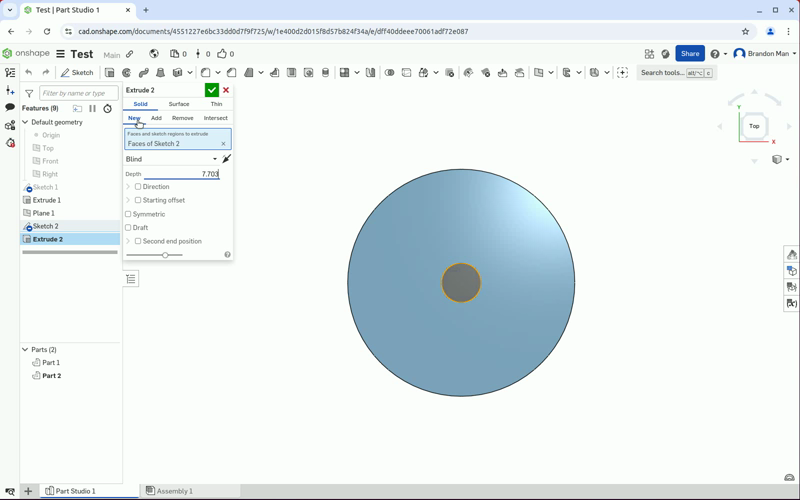
key(enter)
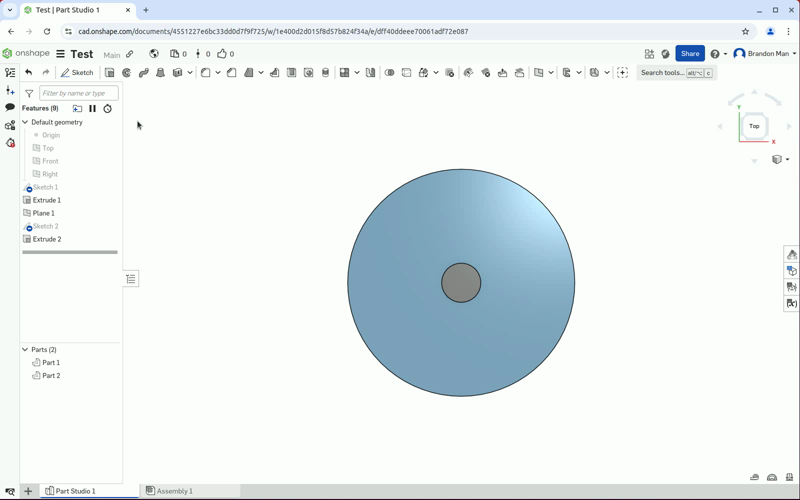
key(shift+h)
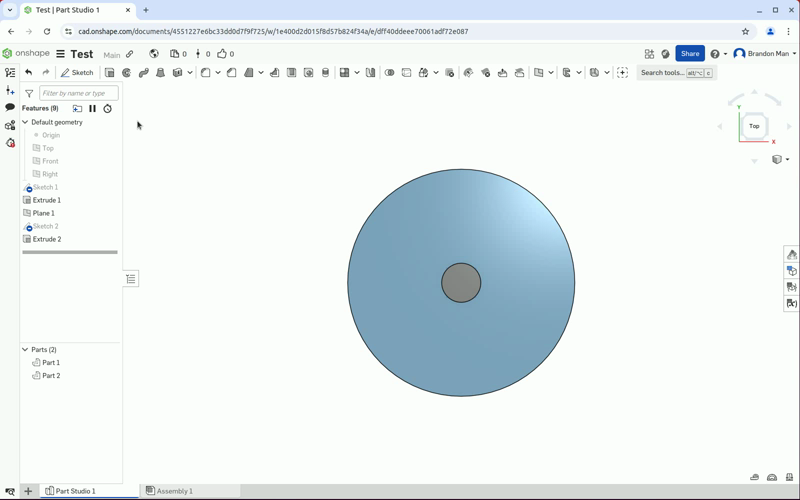
key(shift+h)
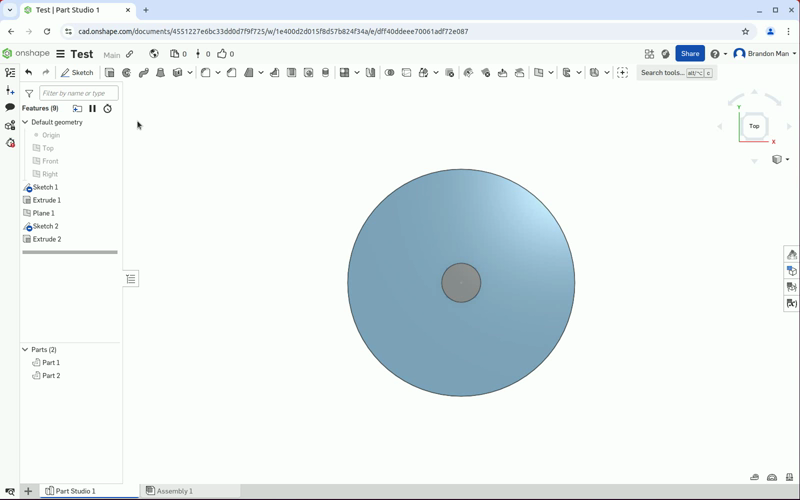
key(shift+7)
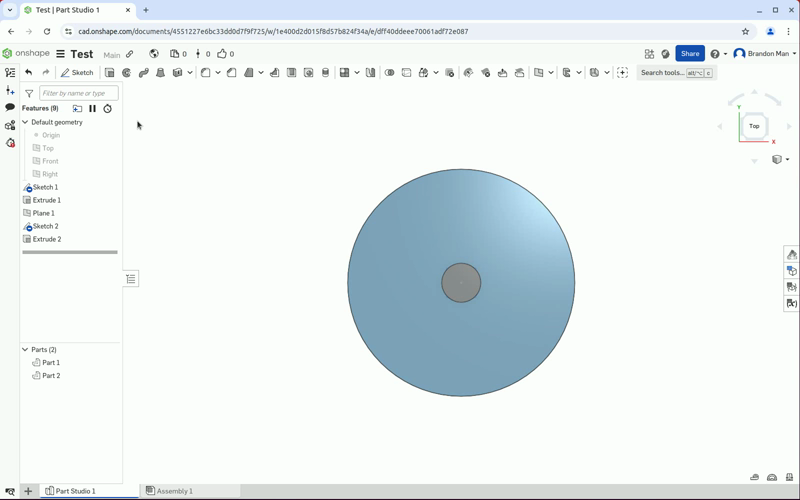
key(up, 3)
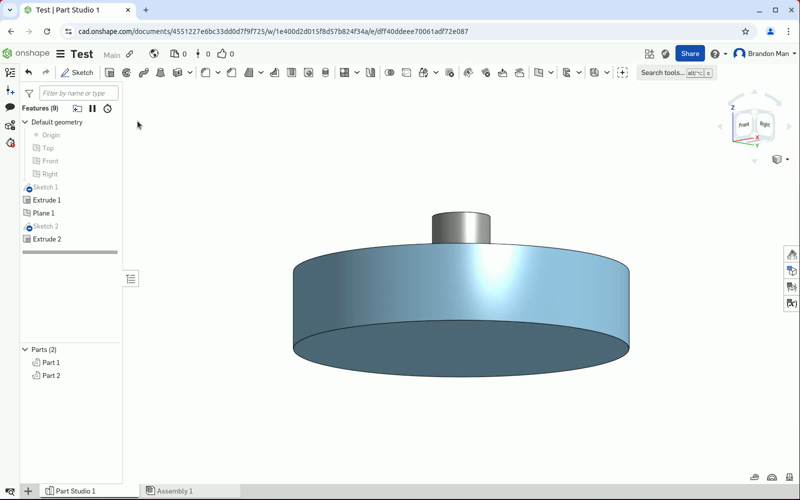
key(left, 3)
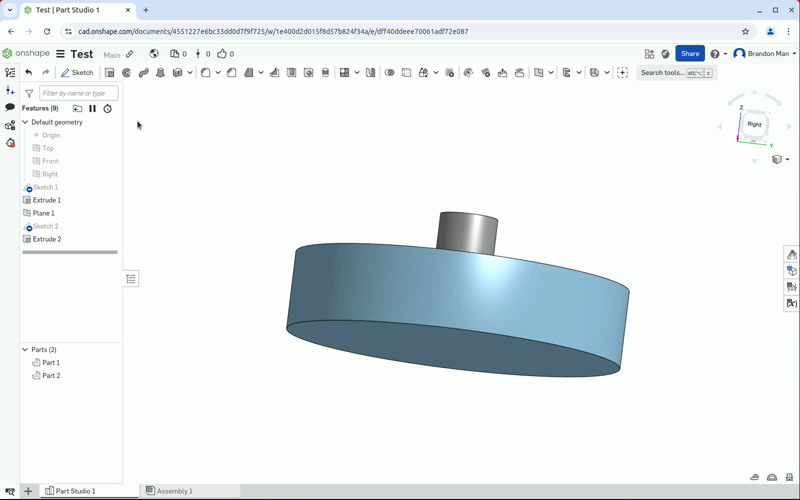
key(right, 3)
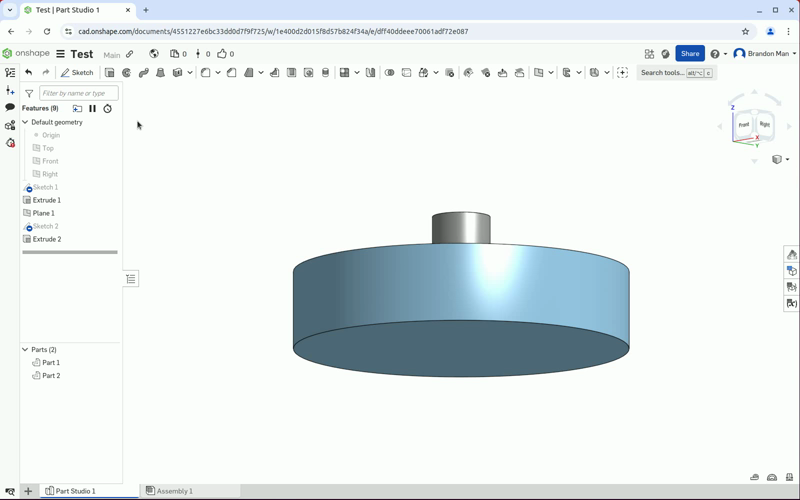
key(down, 3)
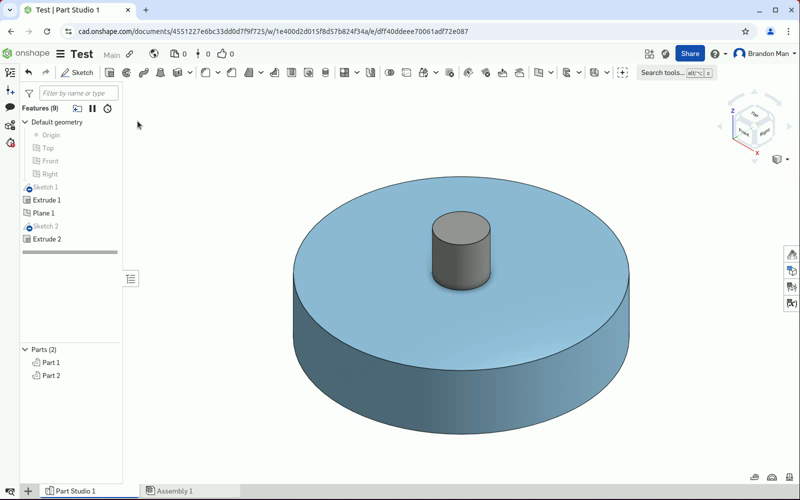
mouse_move(73, 189)
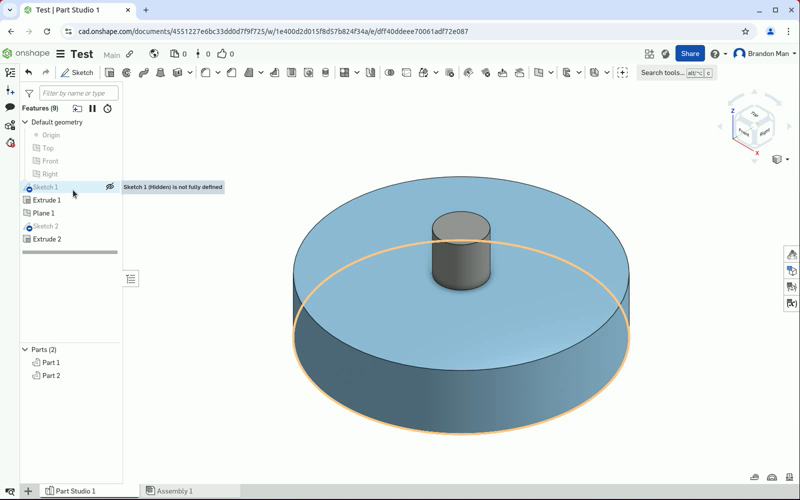
click(73, 189)